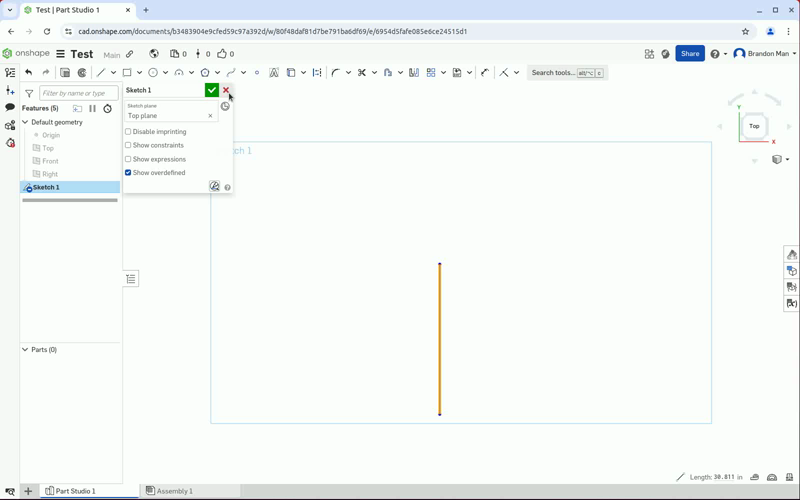
key(shift+h)
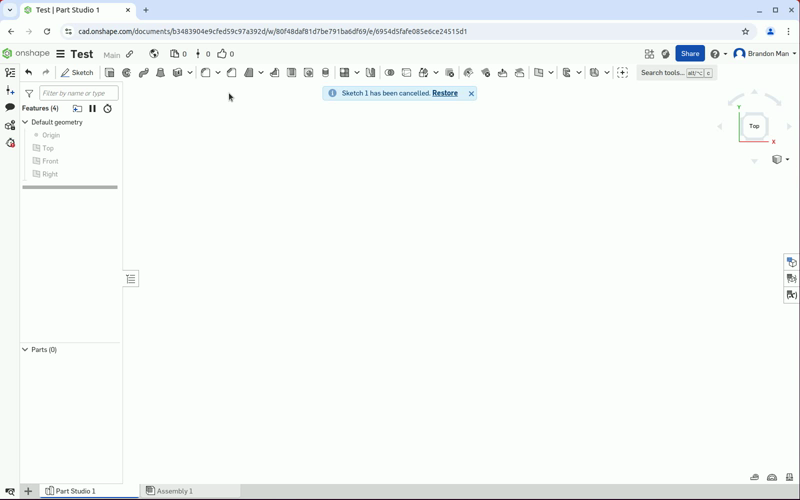
mouse_move(73, 352)
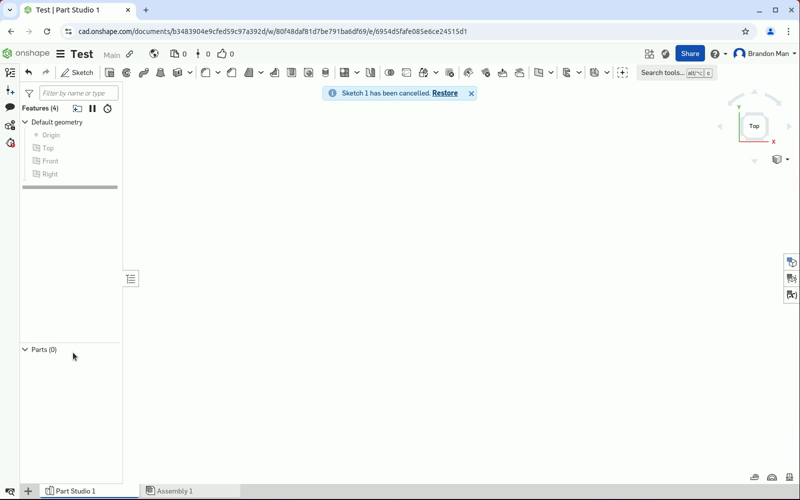
key(y)
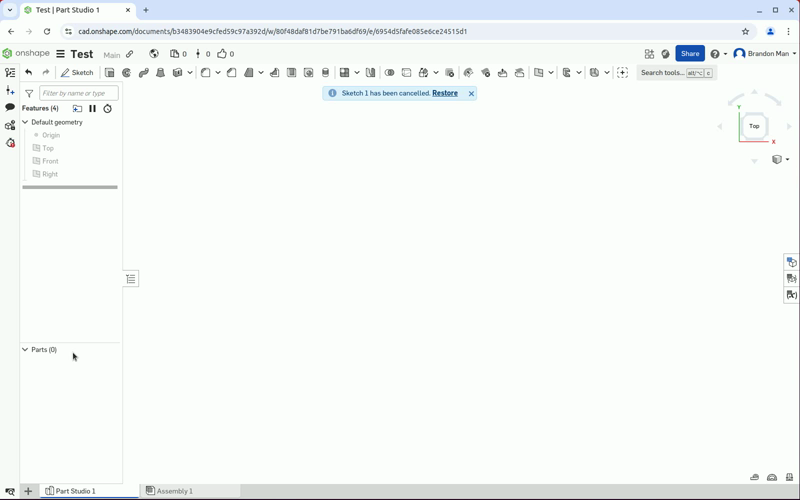
key(shift+p)
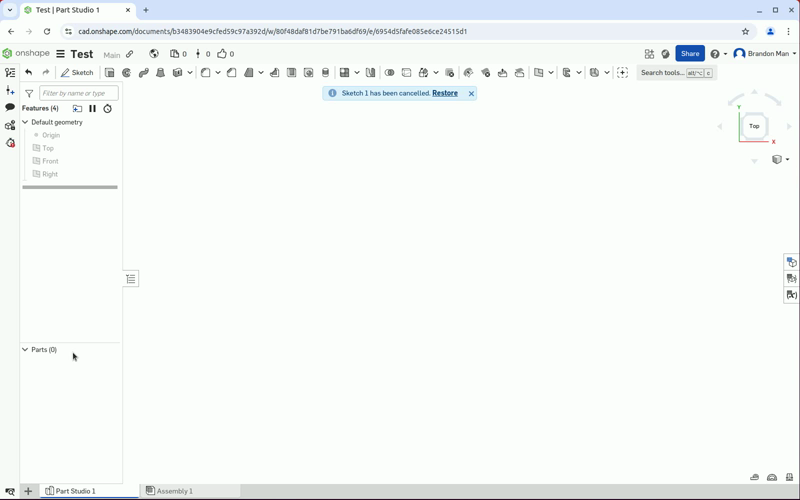
key(space)
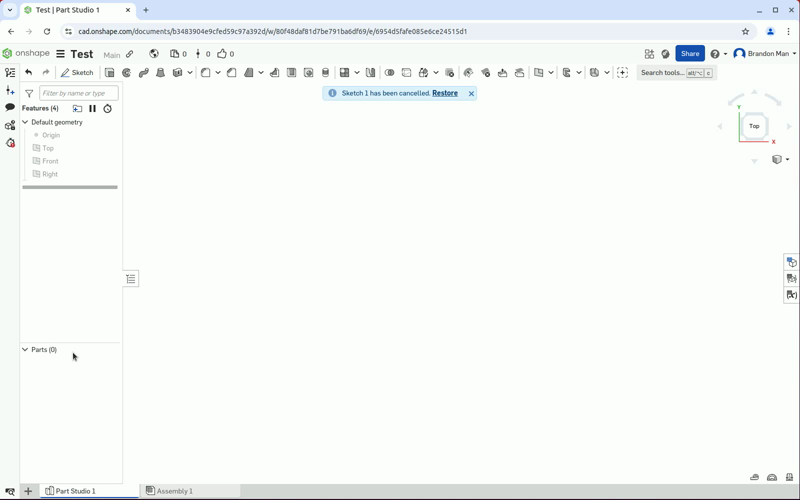
key_down(shift)
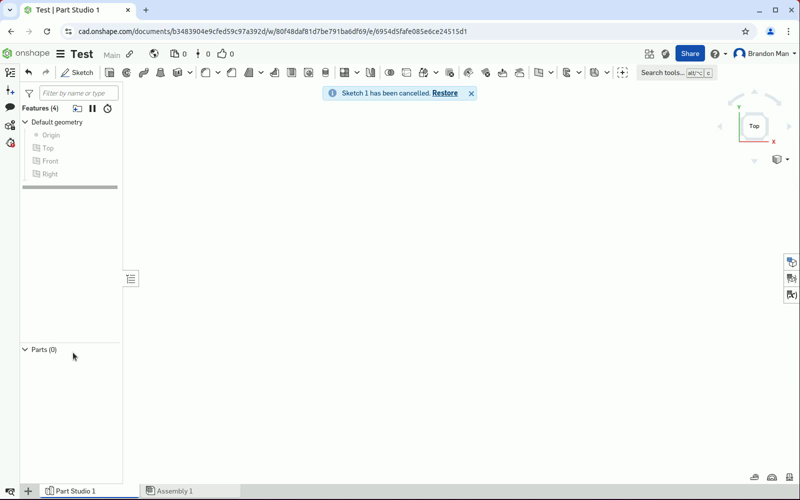
key(up)
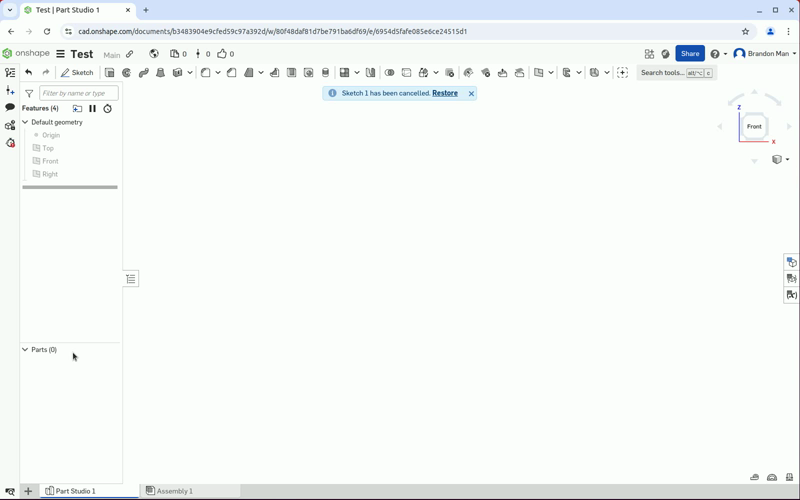
key_up(shift)
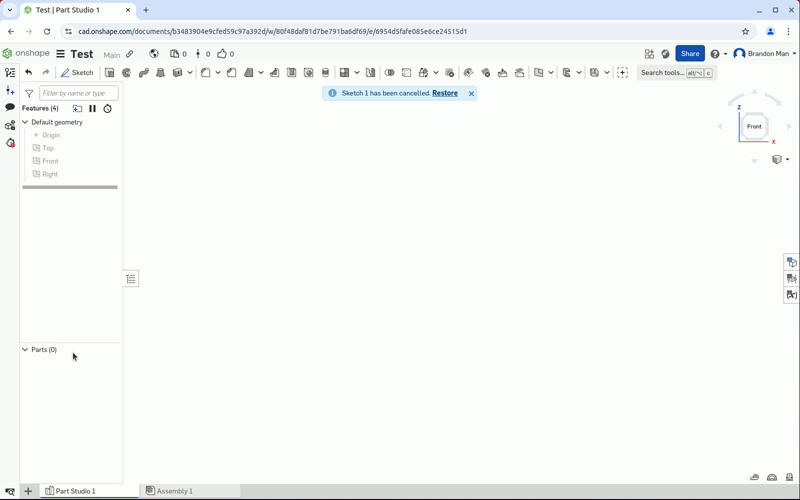
mouse_move(73, 352)
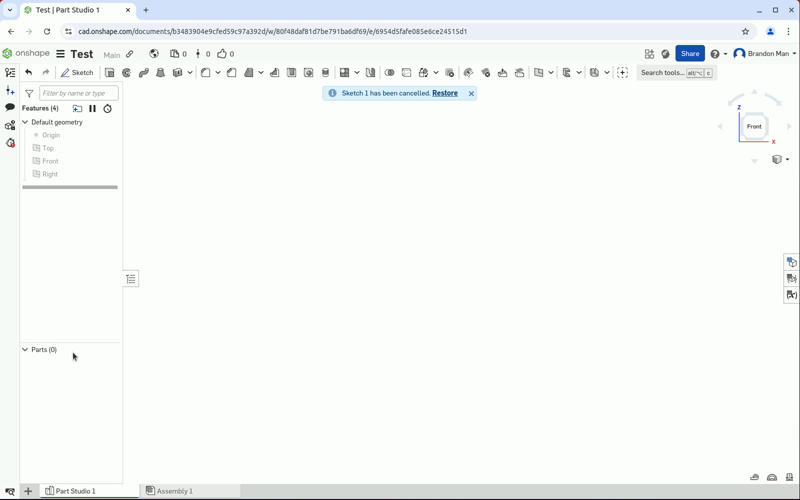
key(shift+y)
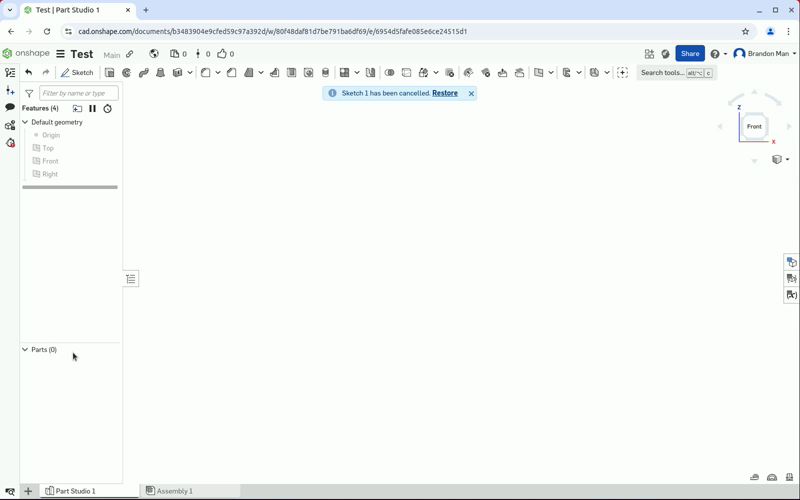
key(shift+s)
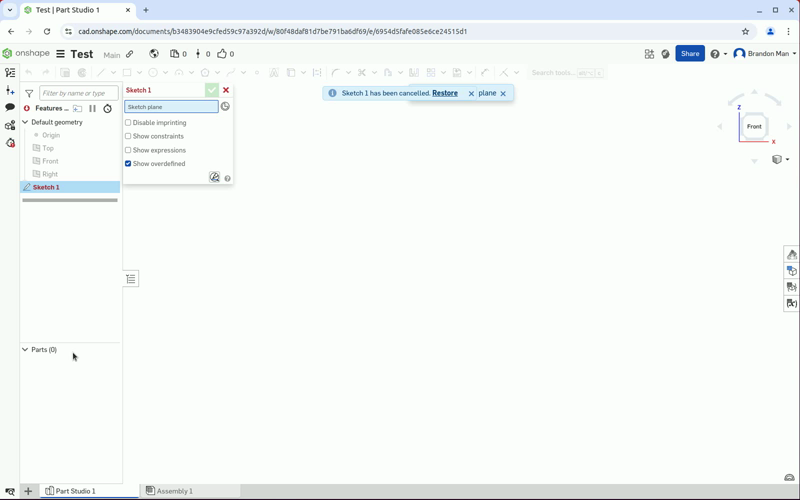
mouse_move(73, 163)
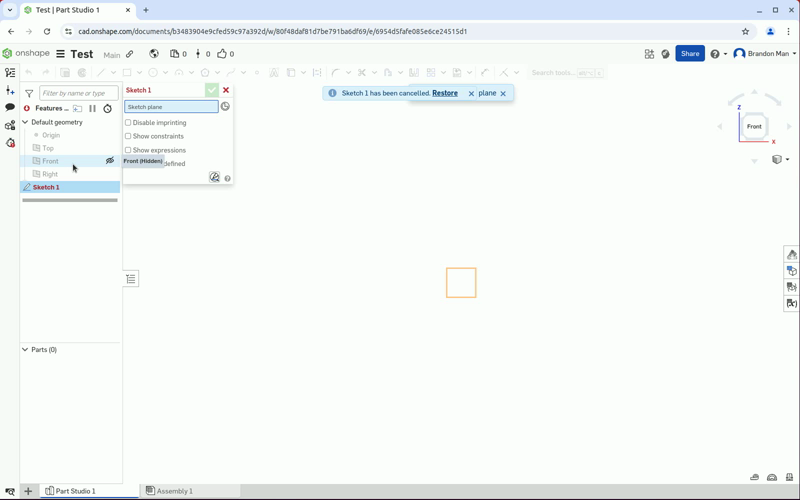
click(73, 163)
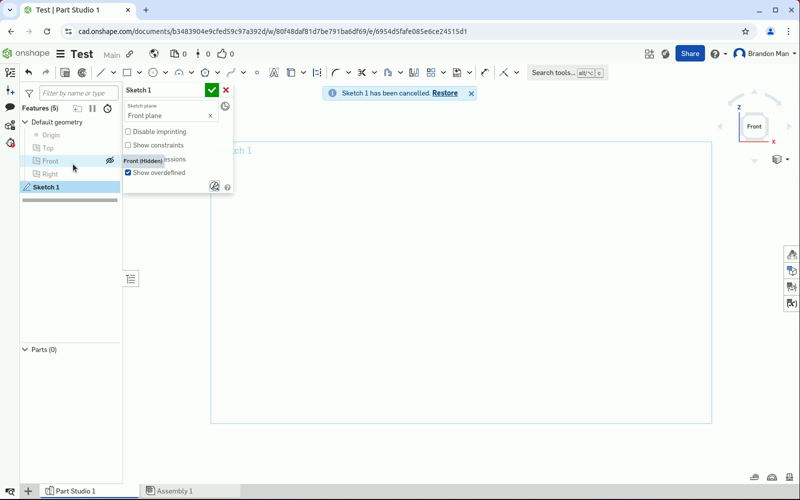
mouse_move(73, 352)
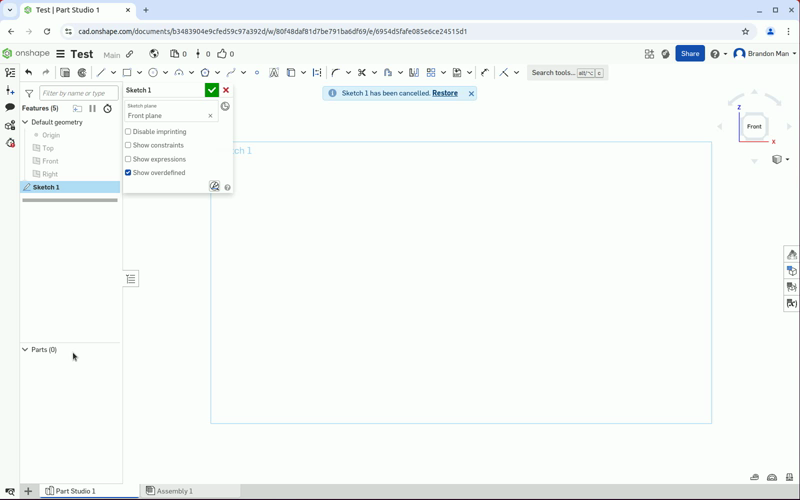
key(y)
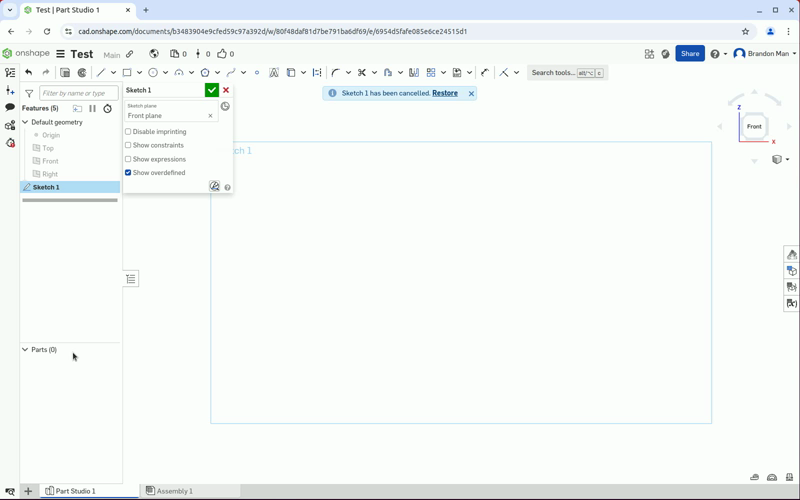
key(c)
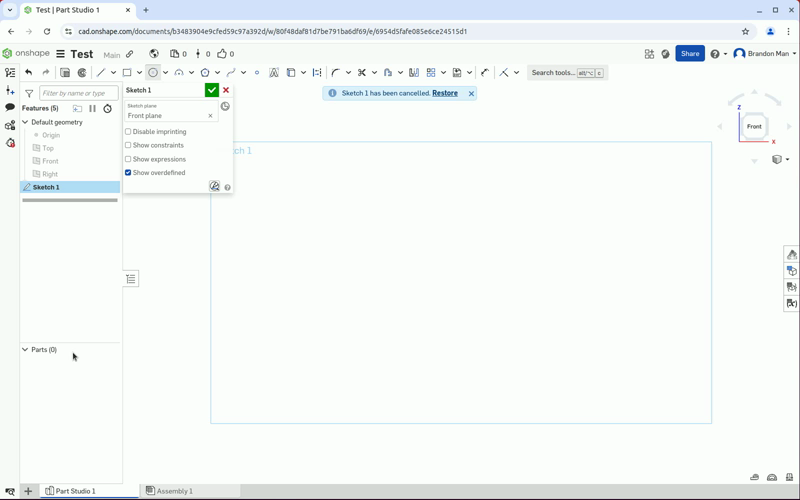
key_down(shift)
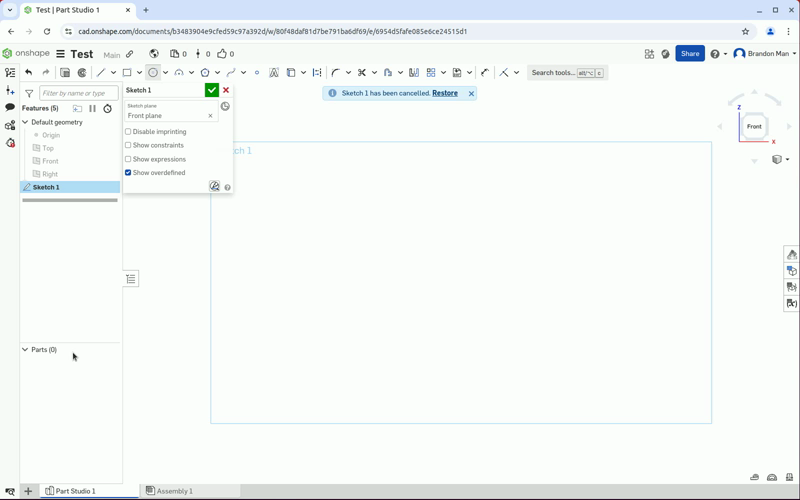
mouse_move(461, 282)
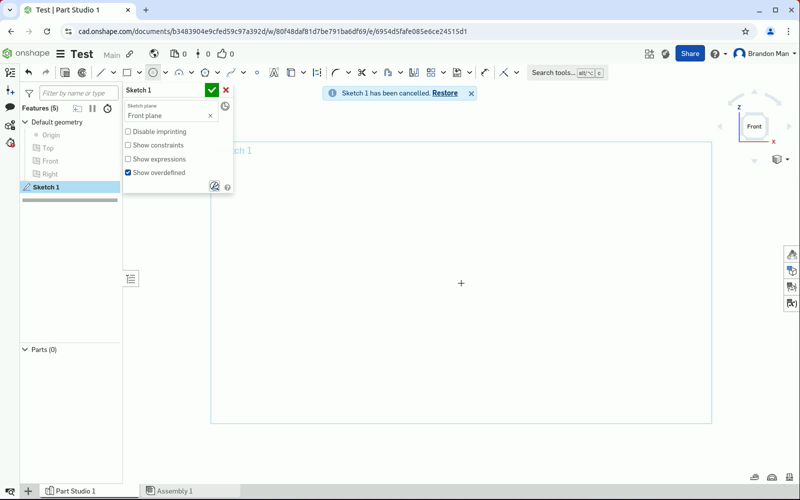
click(461, 282)
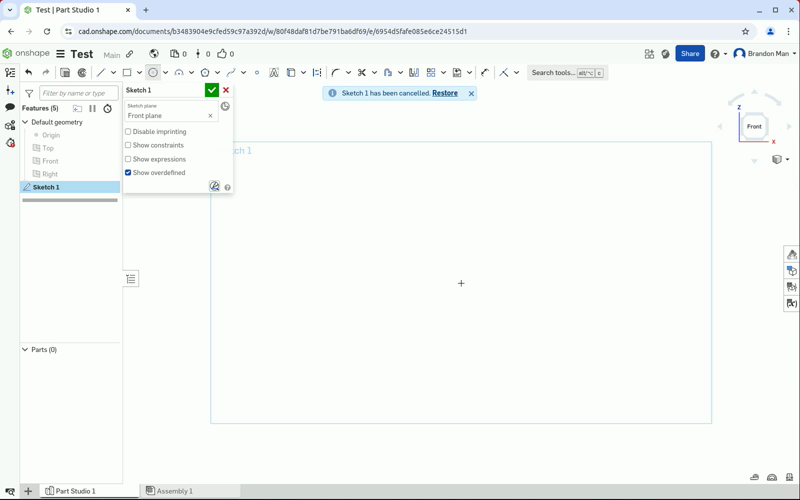
key_up(shift)
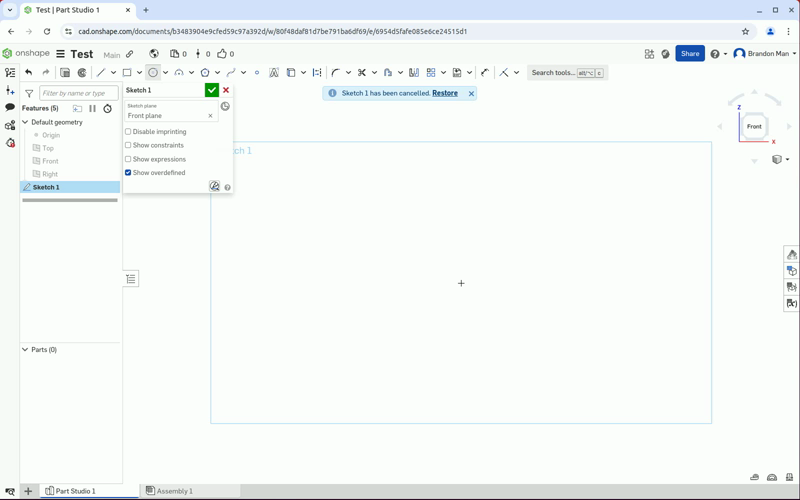
mouse_move(518, 282)
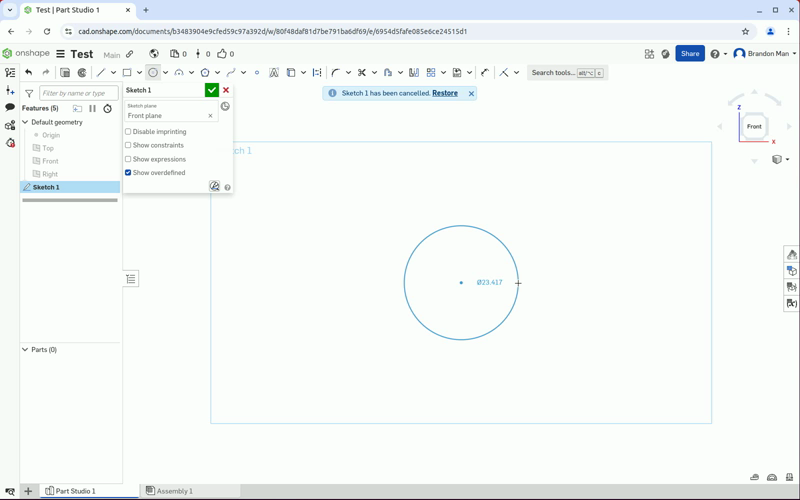
click(518, 282)
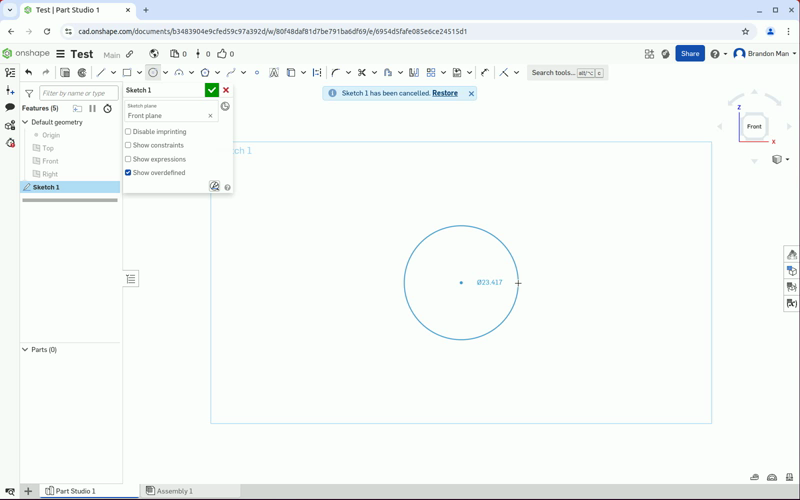
key(esc)
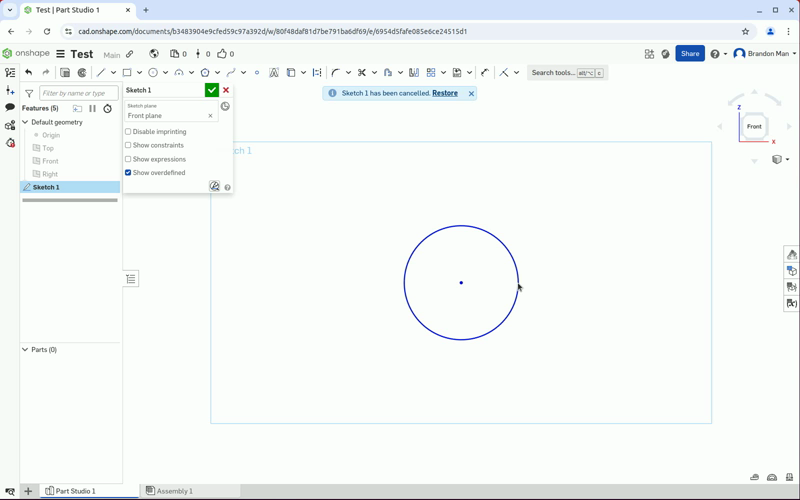
mouse_move(422, 252)
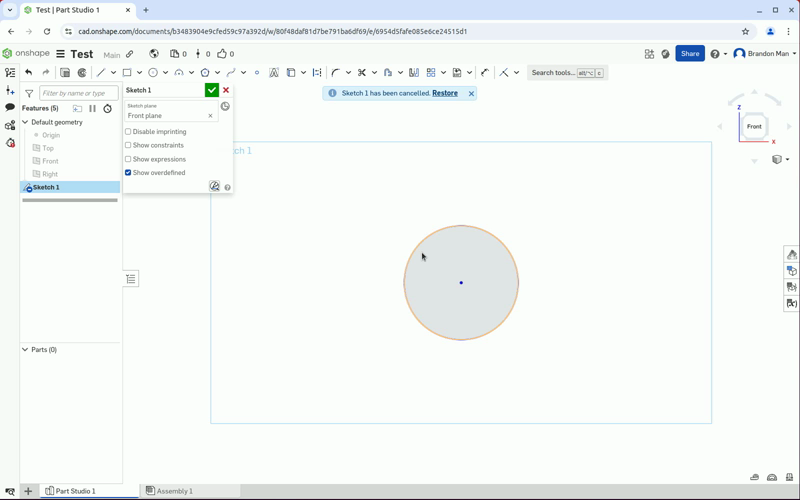
click(422, 252)
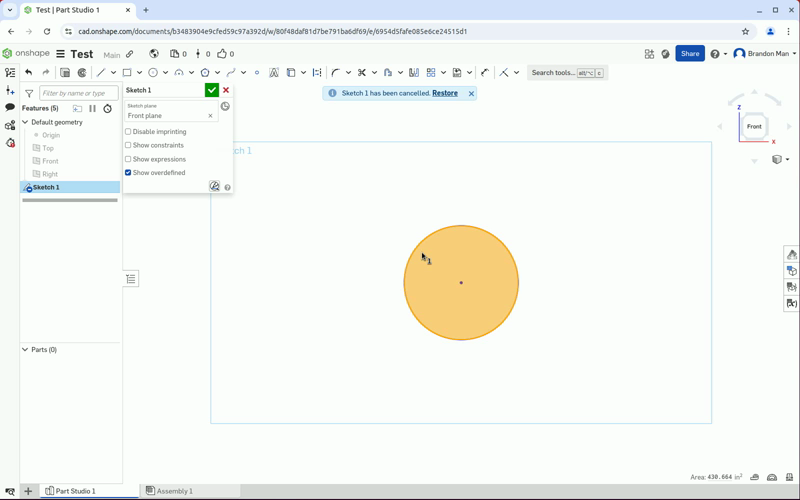
mouse_move(73, 352)
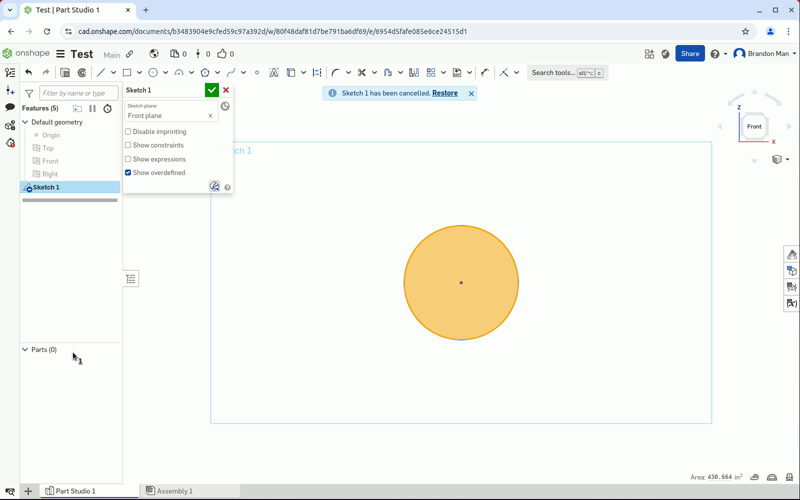
key(shift+y)
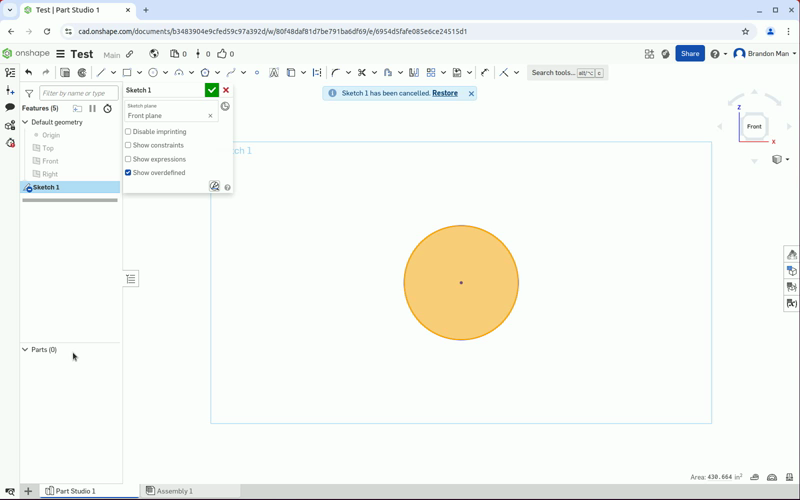
key(shift+e)
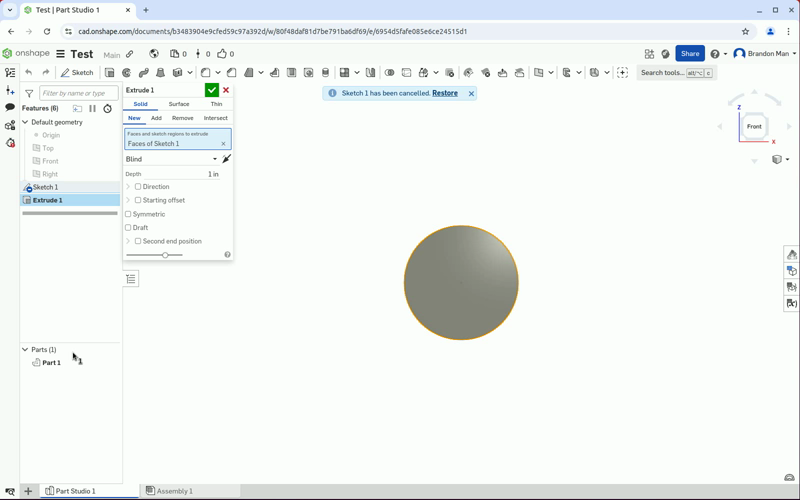
mouse_move(143, 106)
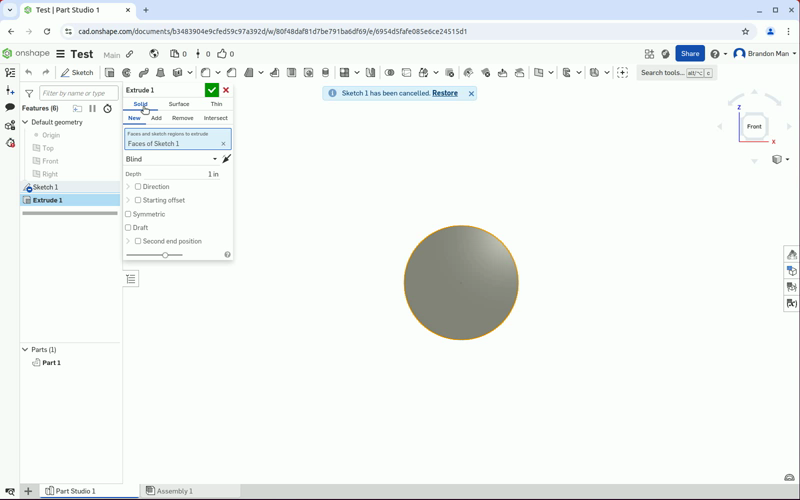
click(143, 106)
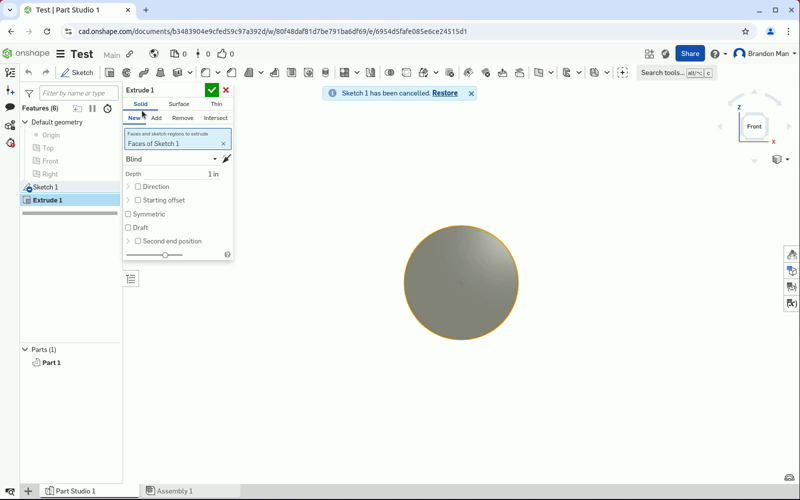
mouse_move(137, 120)
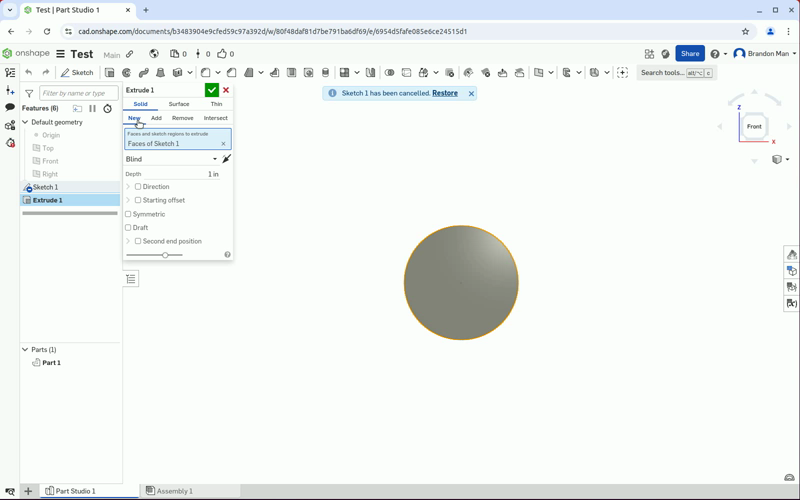
click(137, 120)
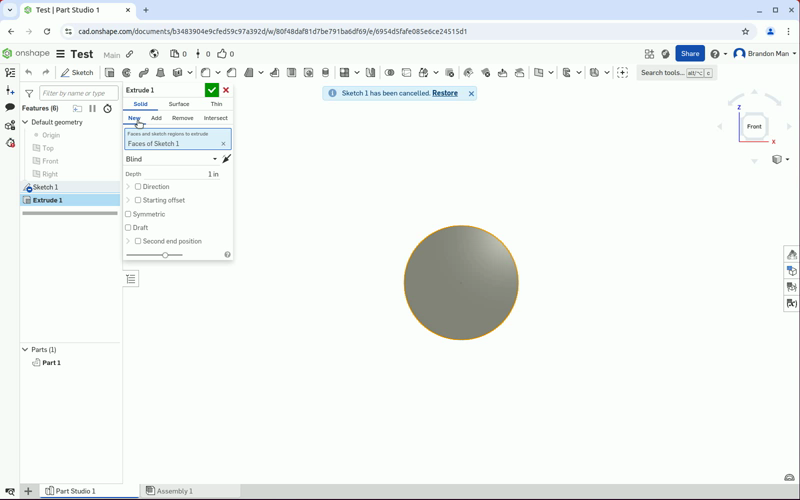
key(tab, 4)
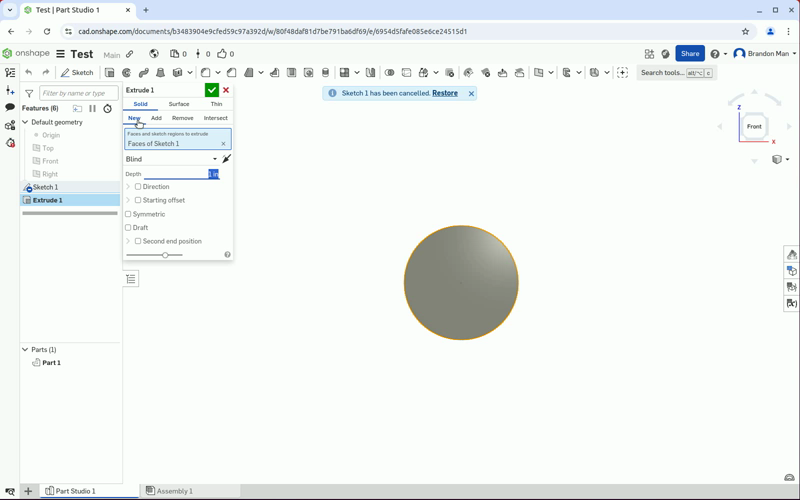
text(-23.108)
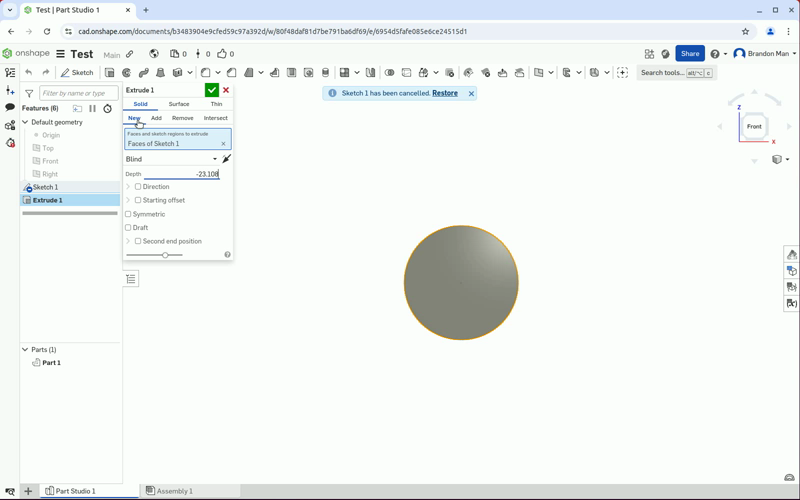
key(enter)
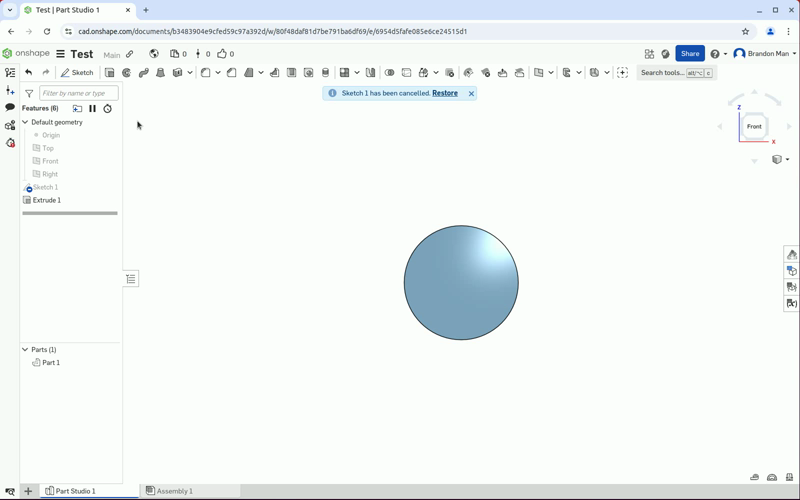
key(shift+h)
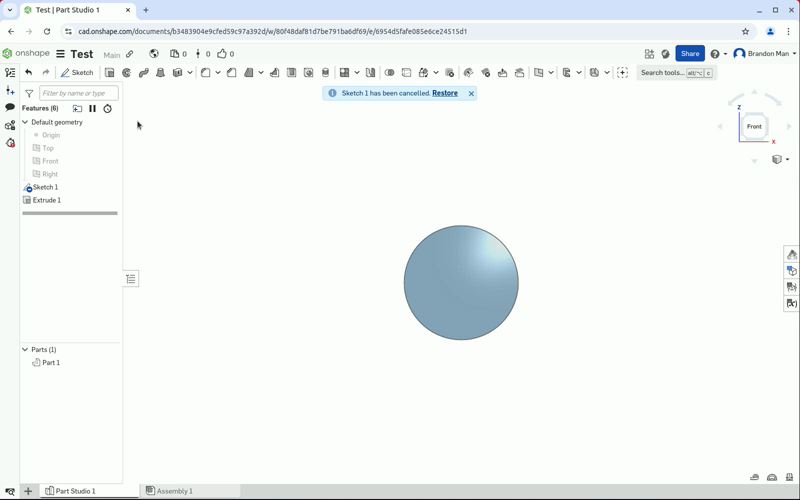
key(shift+h)
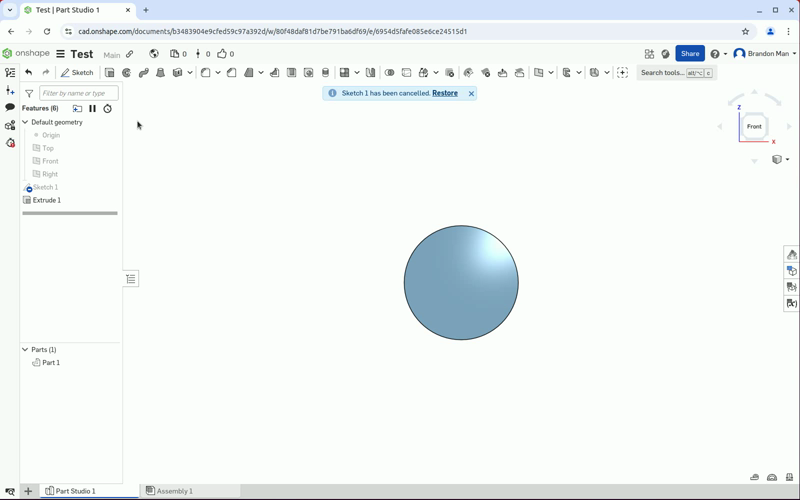
mouse_move(73, 189)
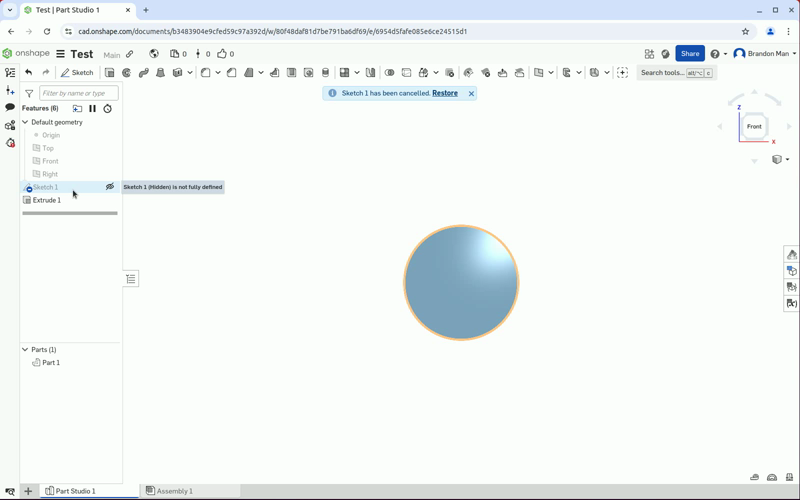
click(73, 189)
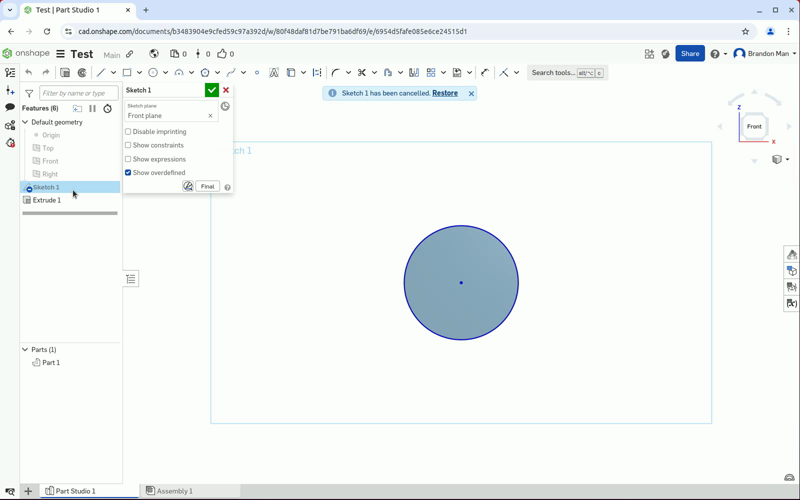
mouse_move(229, 92)
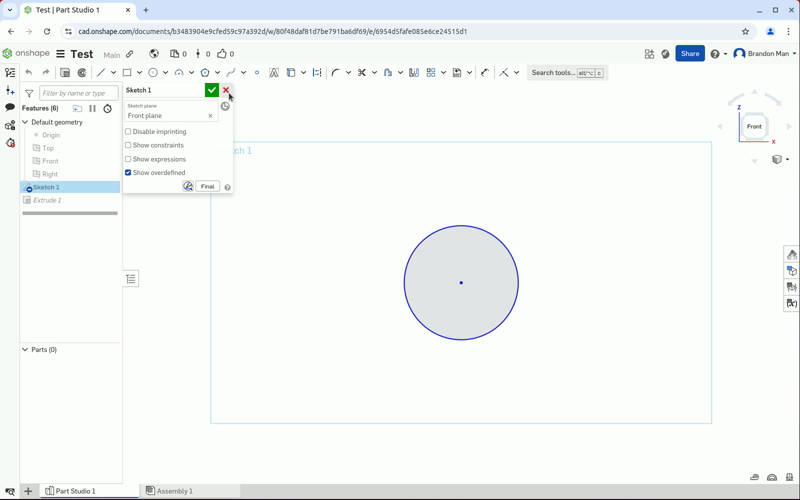
click(229, 92)
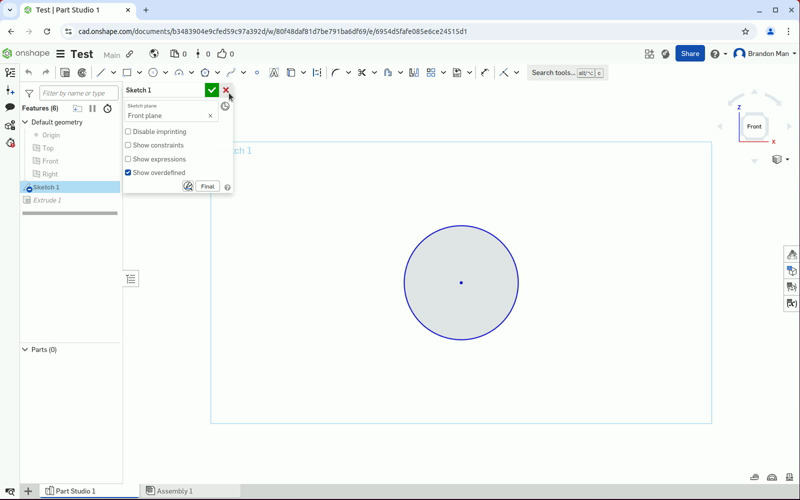
key(shift+s)
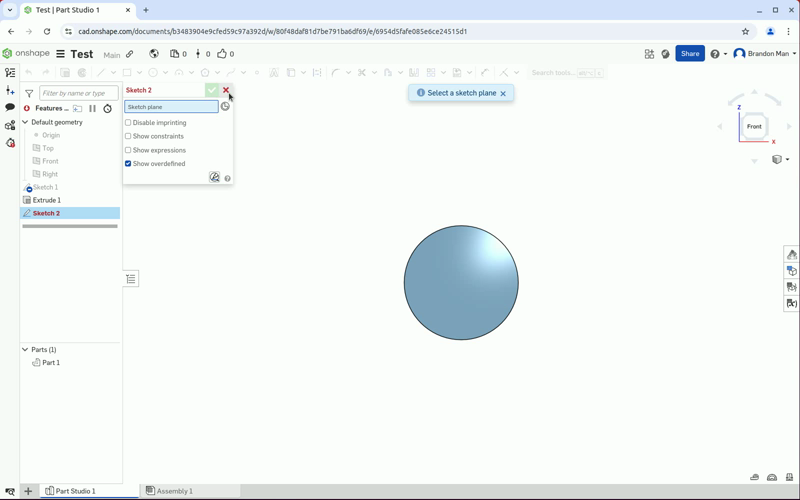
mouse_move(73, 163)
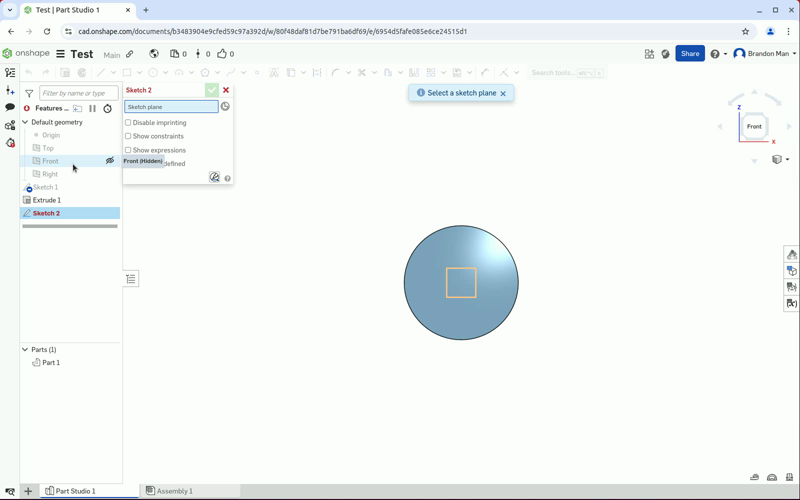
click(73, 163)
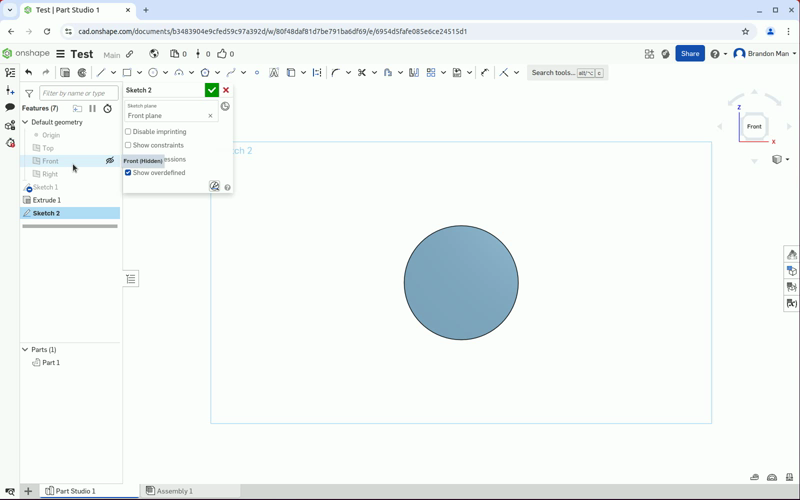
mouse_move(73, 352)
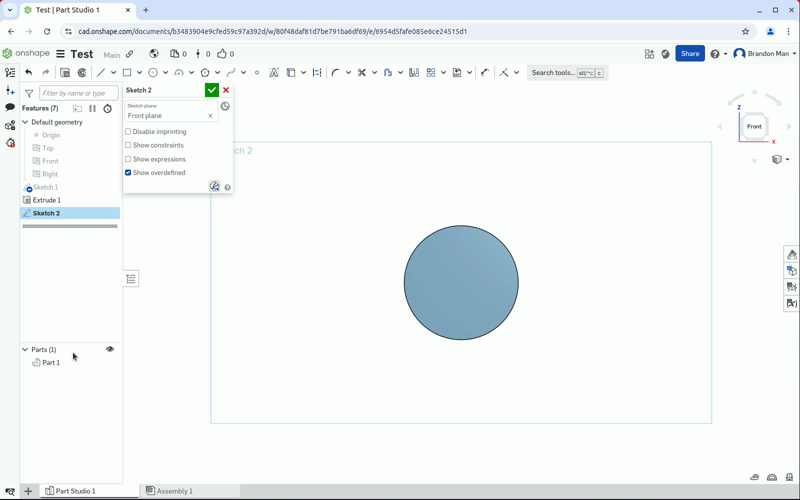
key(y)
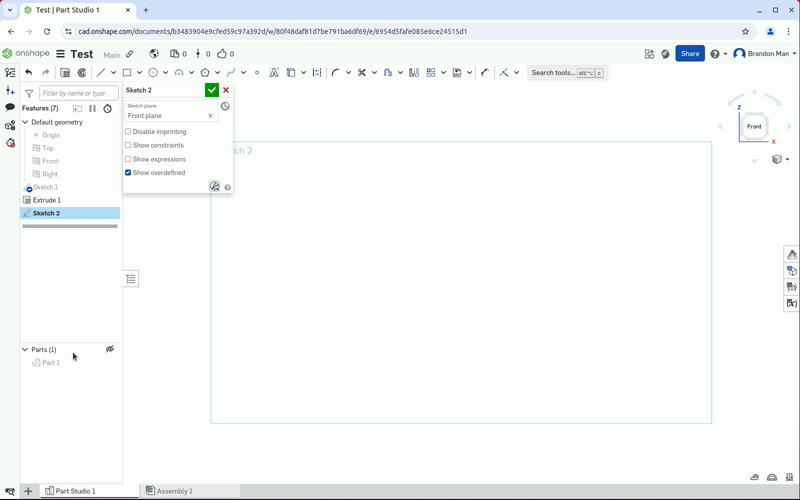
key(c)
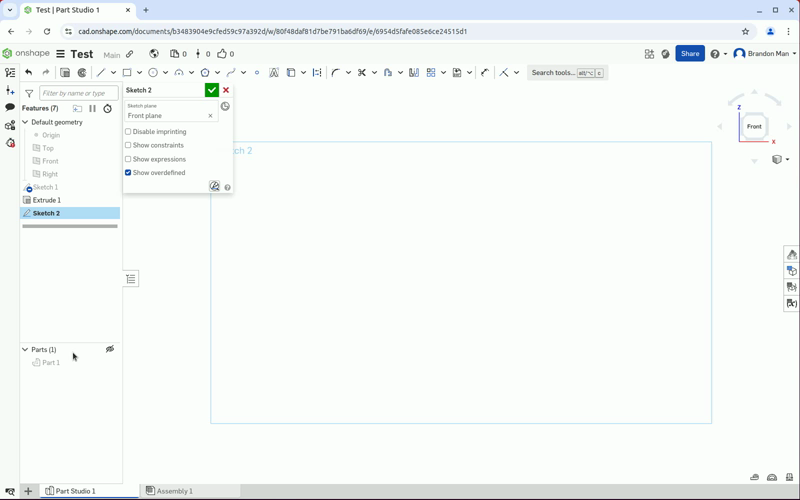
key_down(shift)
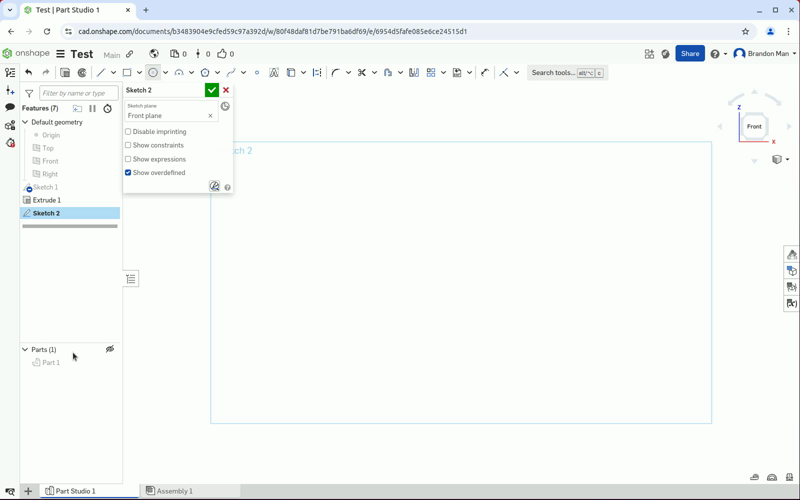
mouse_move(461, 282)
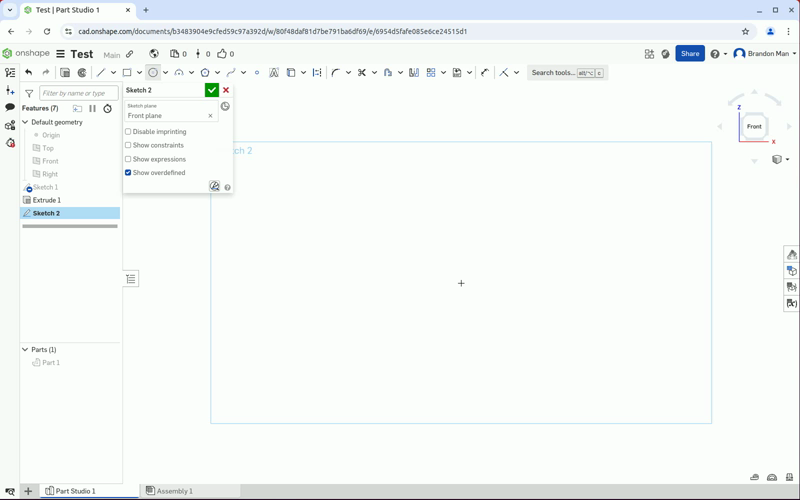
click(461, 282)
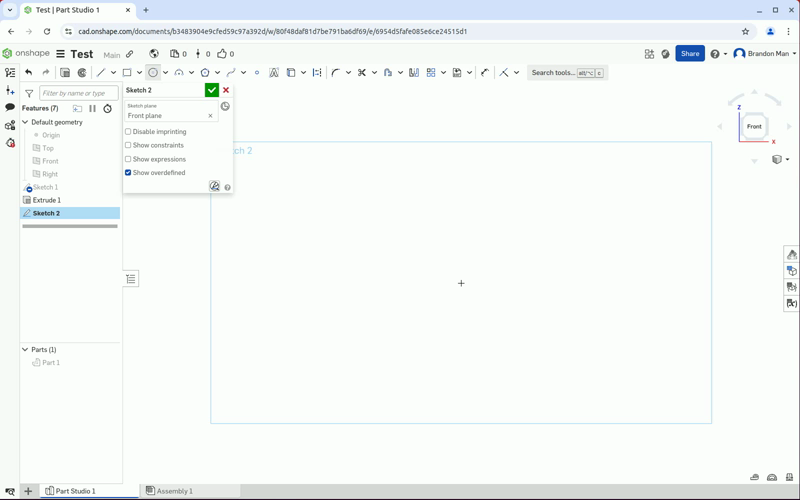
key_up(shift)
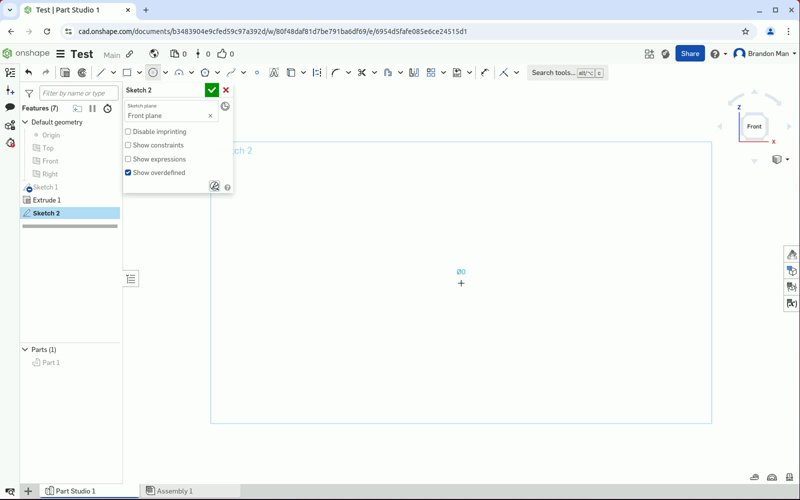
mouse_move(495, 282)
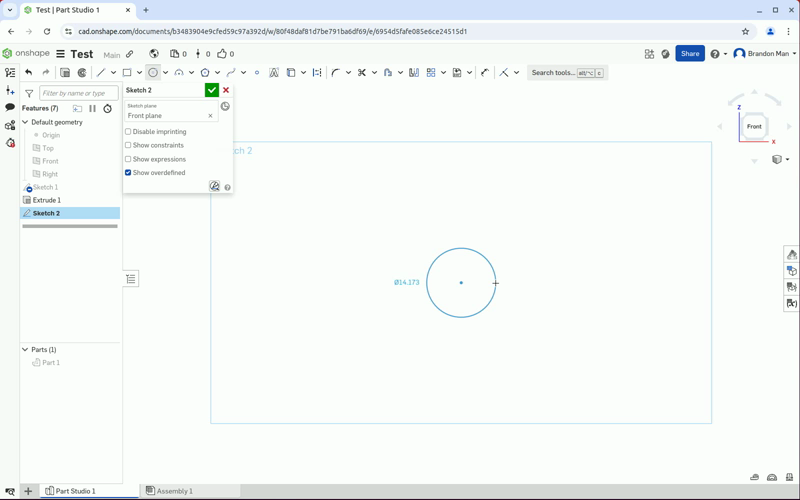
click(495, 282)
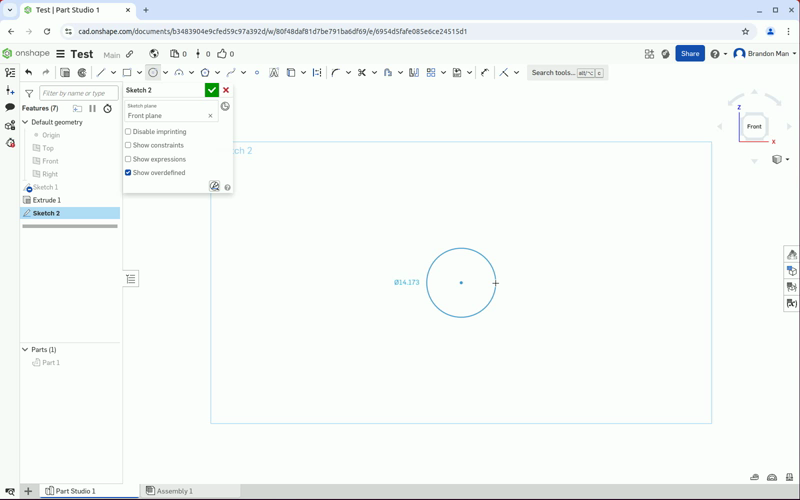
key(esc)
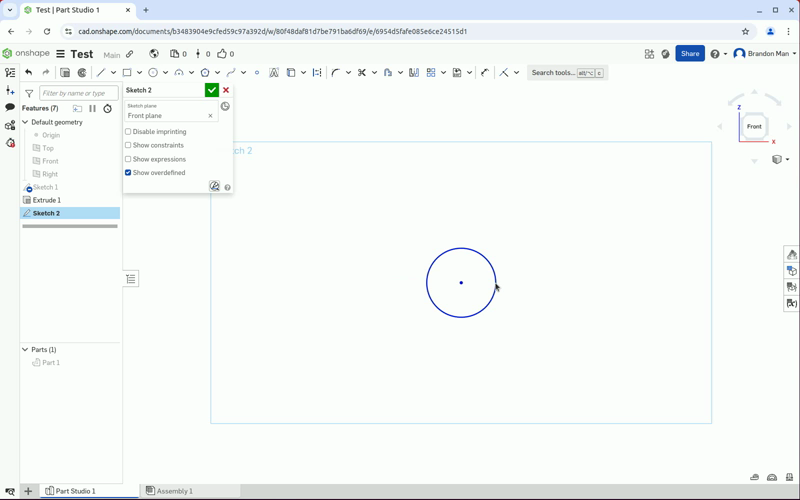
mouse_move(481, 298)
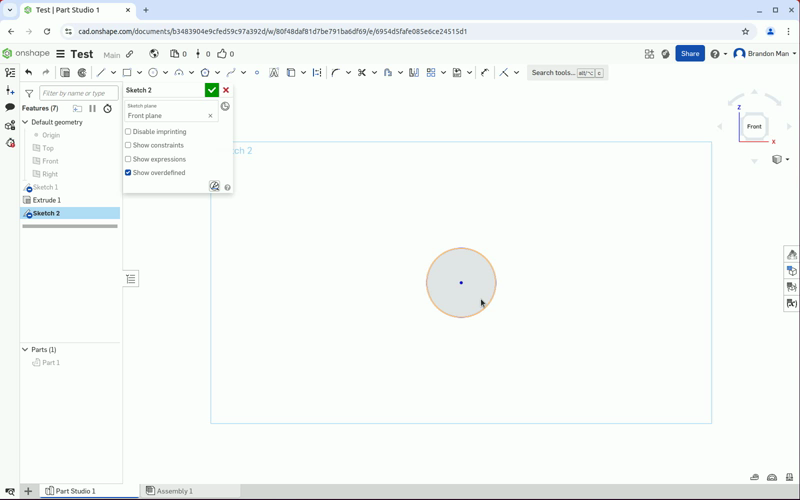
click(481, 298)
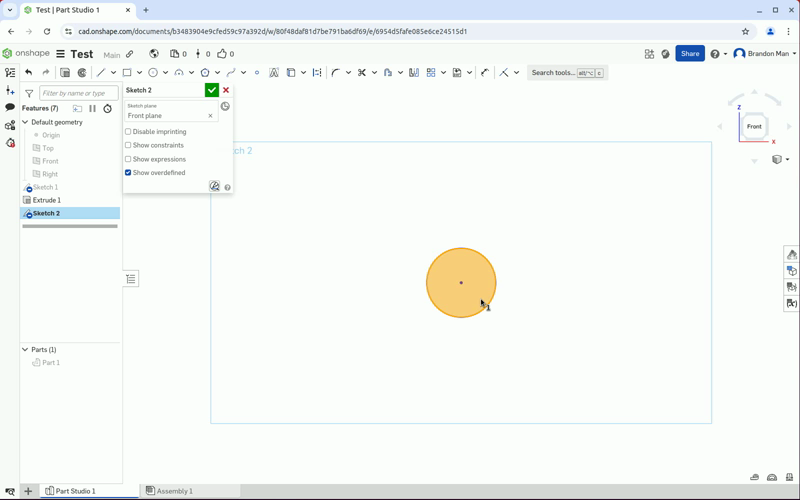
mouse_move(73, 352)
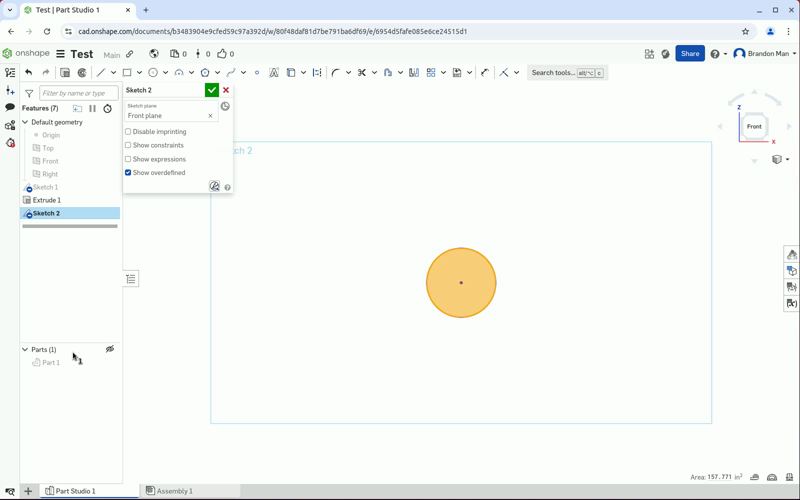
key(shift+y)
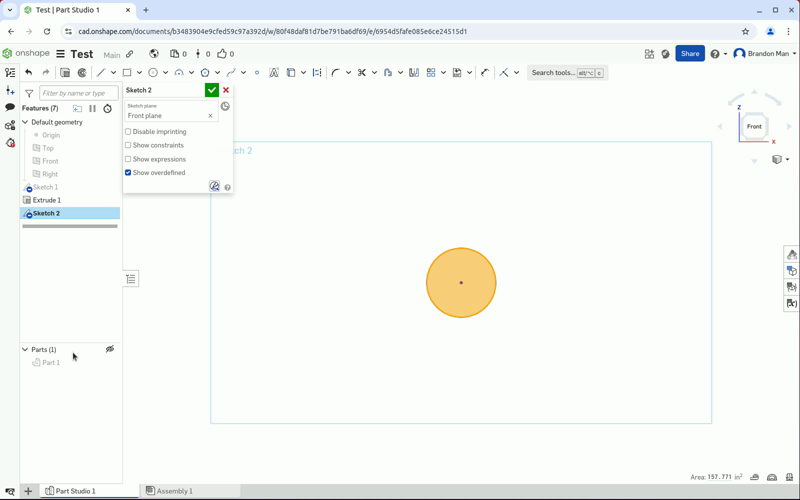
key(shift+e)
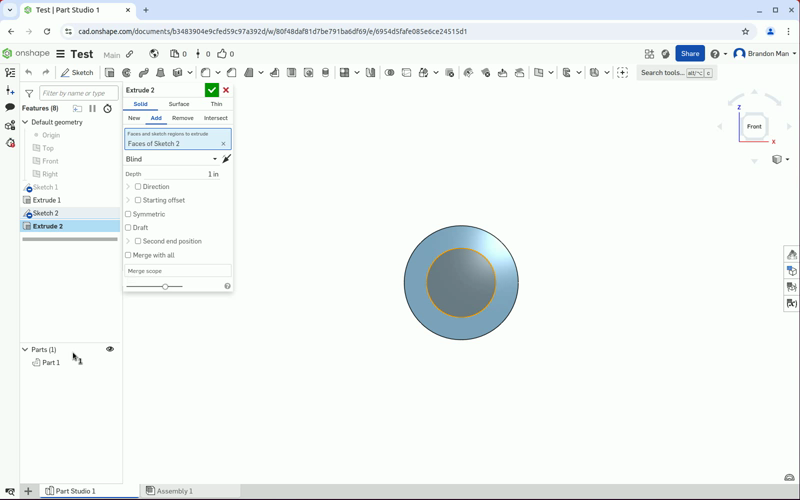
mouse_move(143, 106)
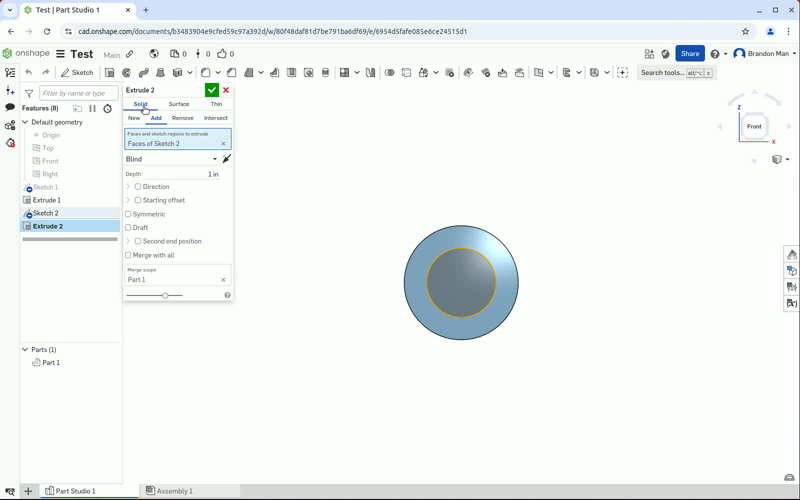
click(143, 106)
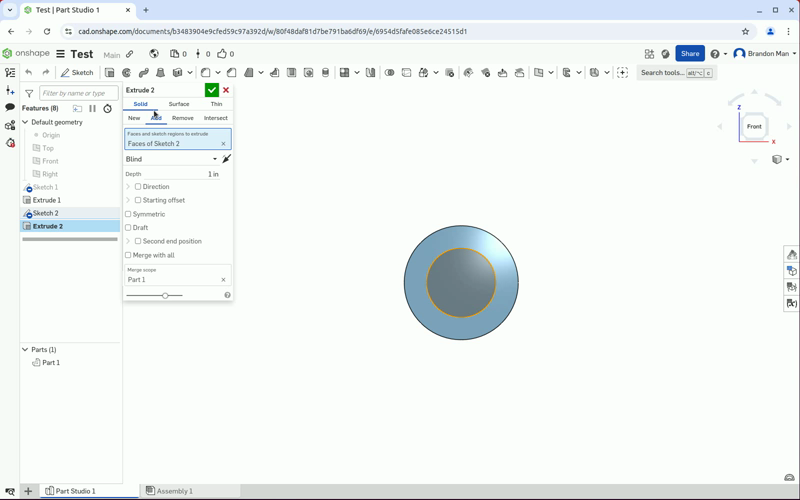
mouse_move(186, 120)
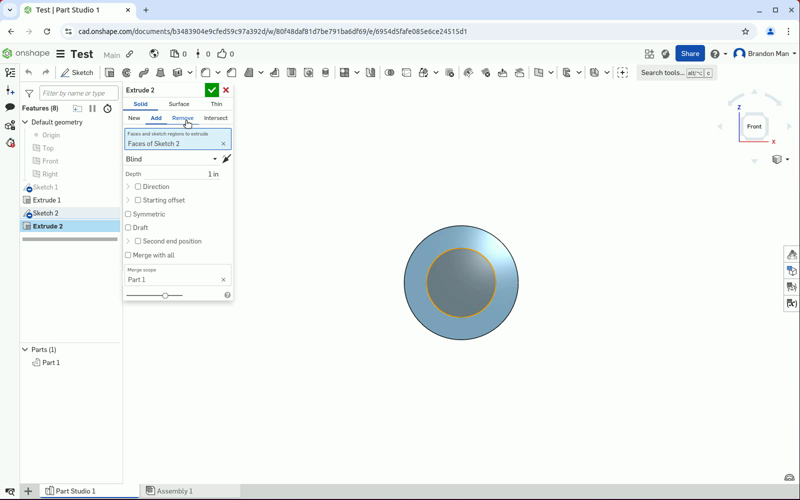
click(186, 120)
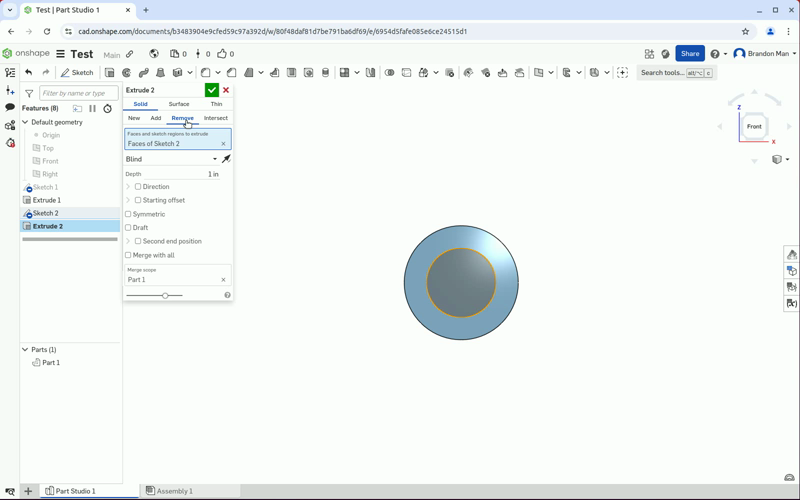
key(tab, 4)
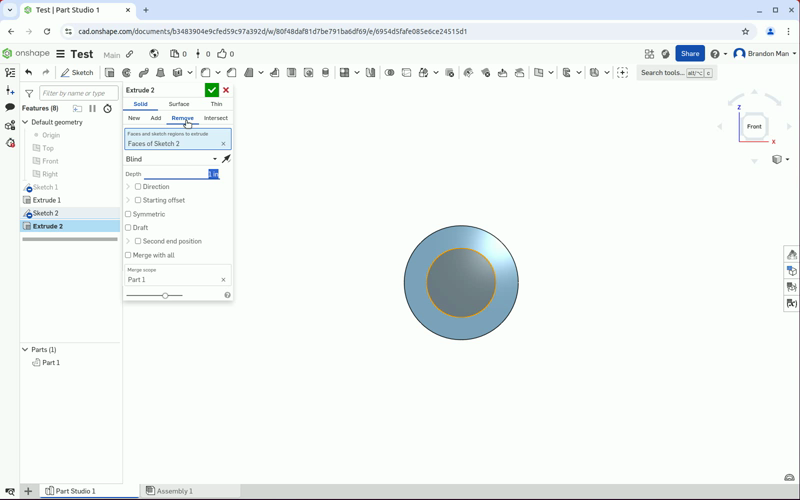
text(11.554)
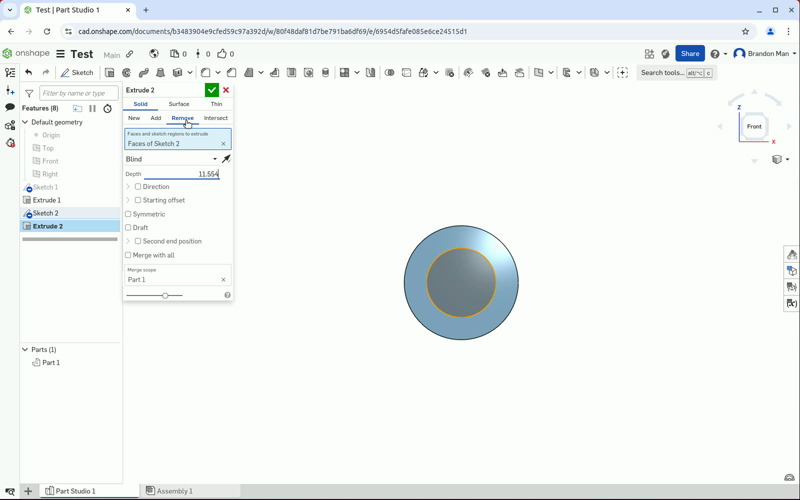
key(tab, 6)
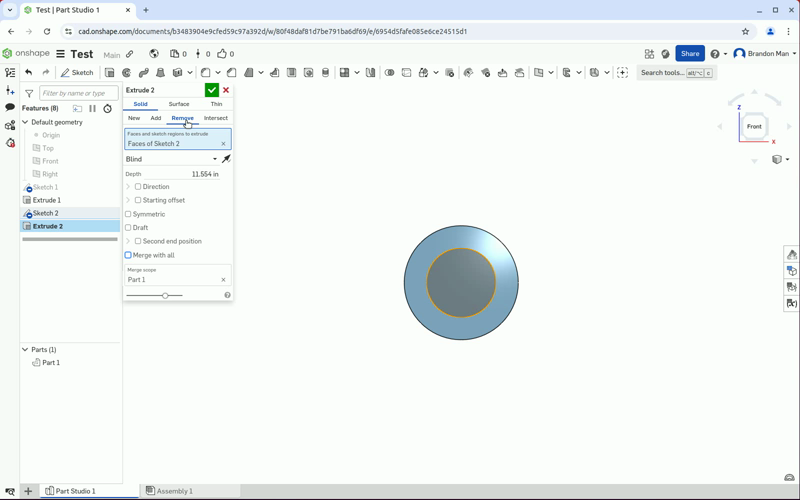
key(space)
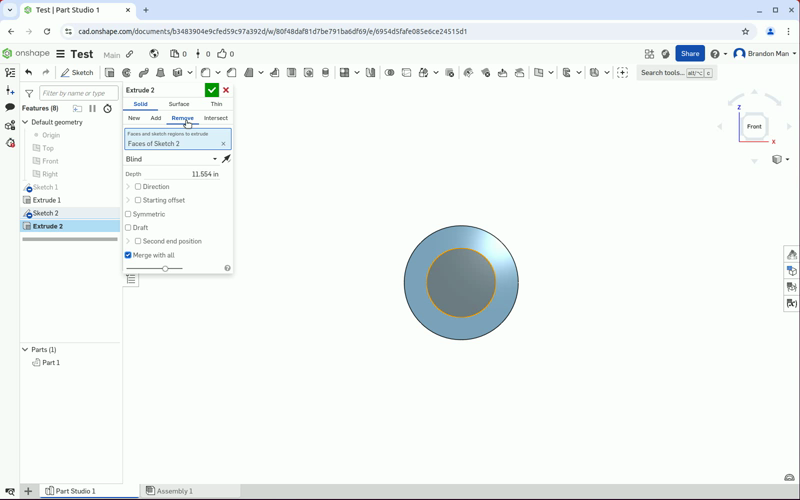
key(enter)
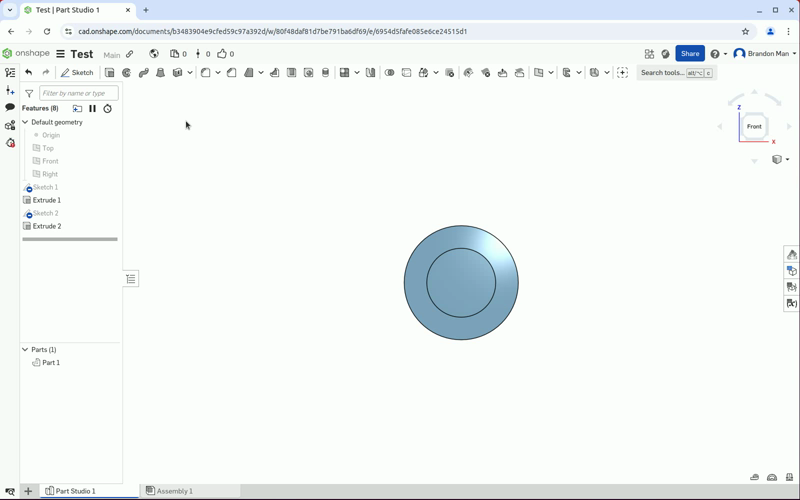
key(shift+h)
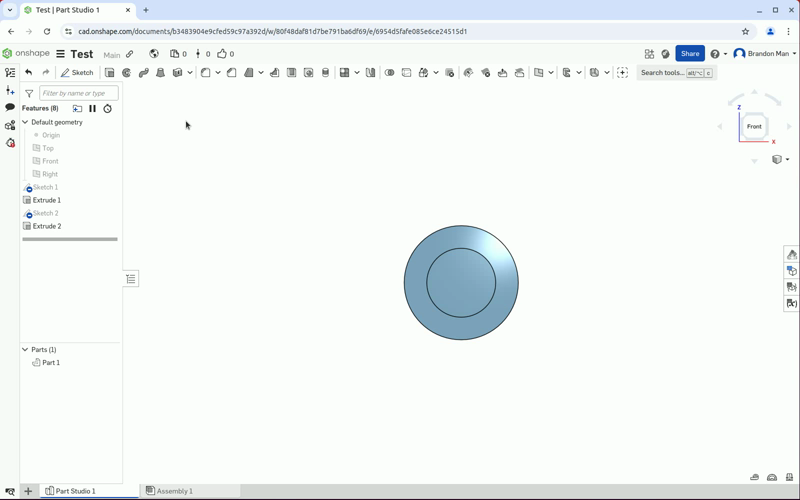
key(shift+h)
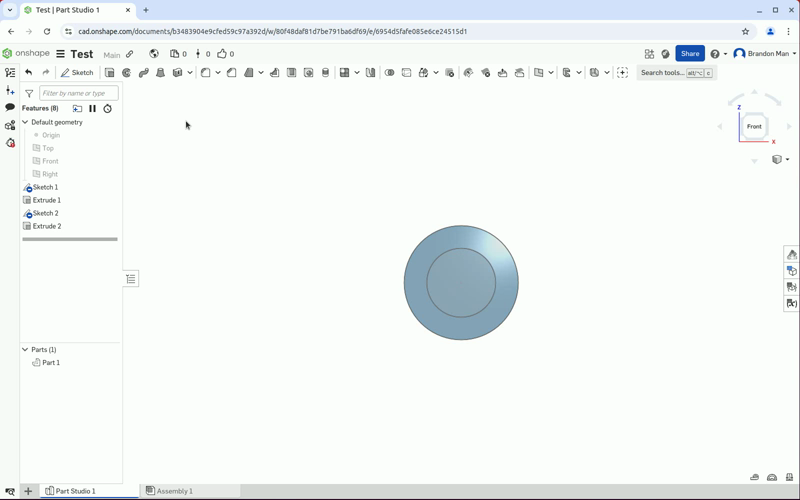
key(shift+7)
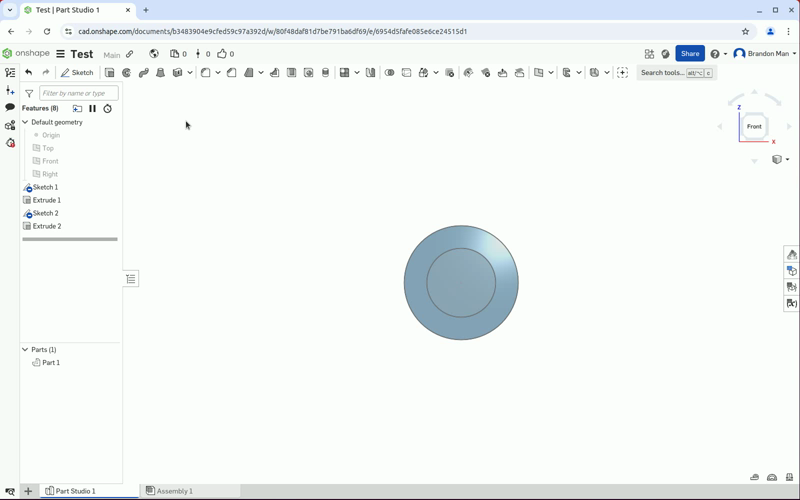
key(left, 2)
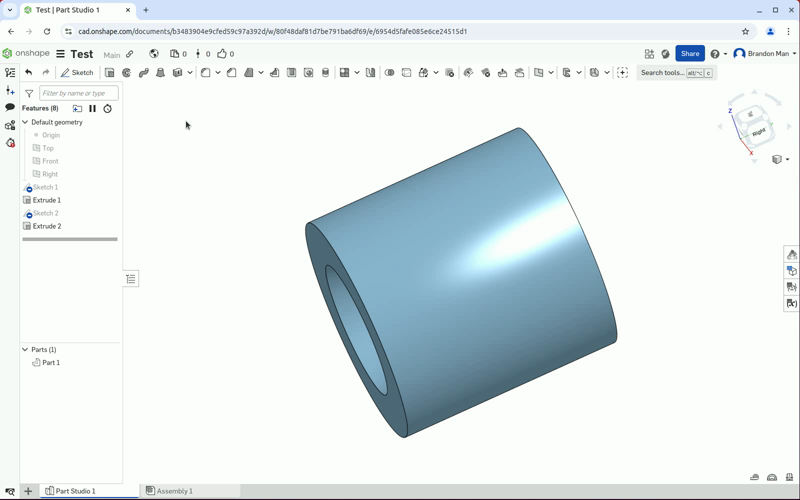
key(down, 2)
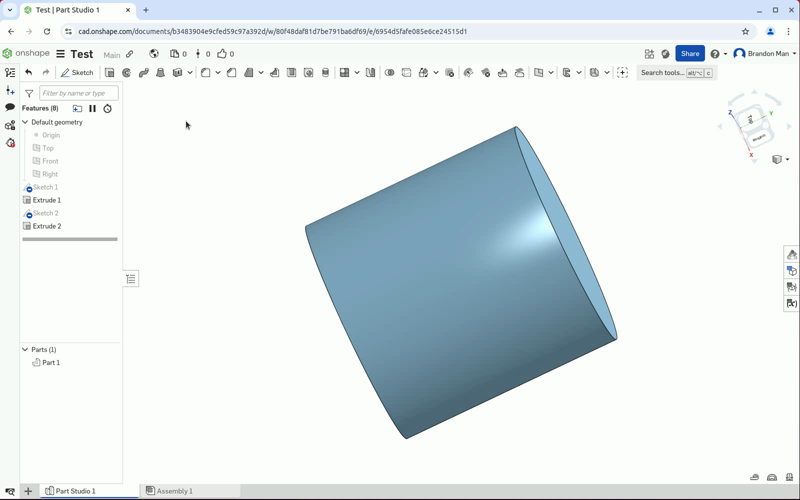
key(up, 2)
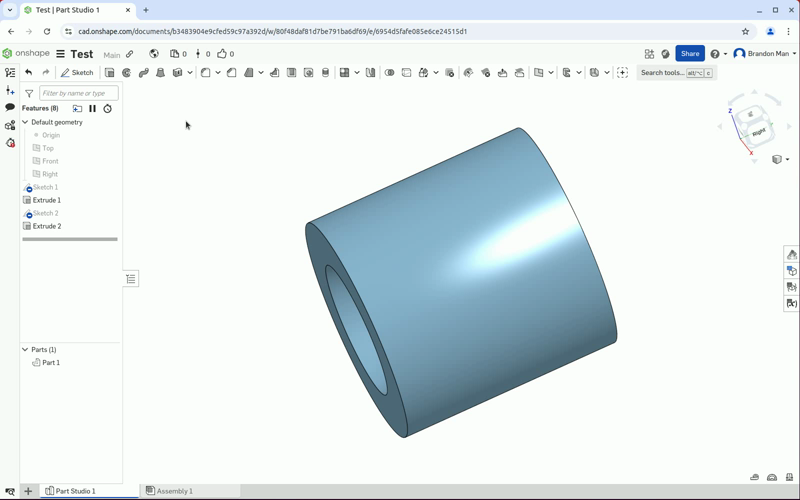
key(right, 2)
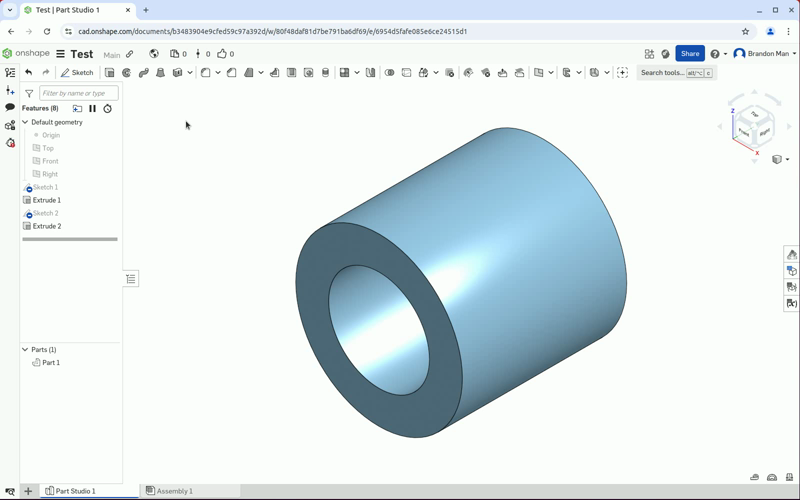
mouse_move(73, 189)
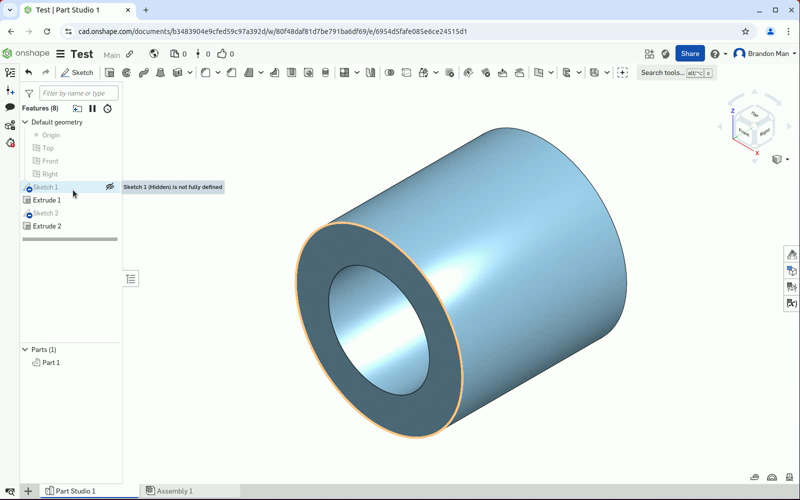
click(73, 189)